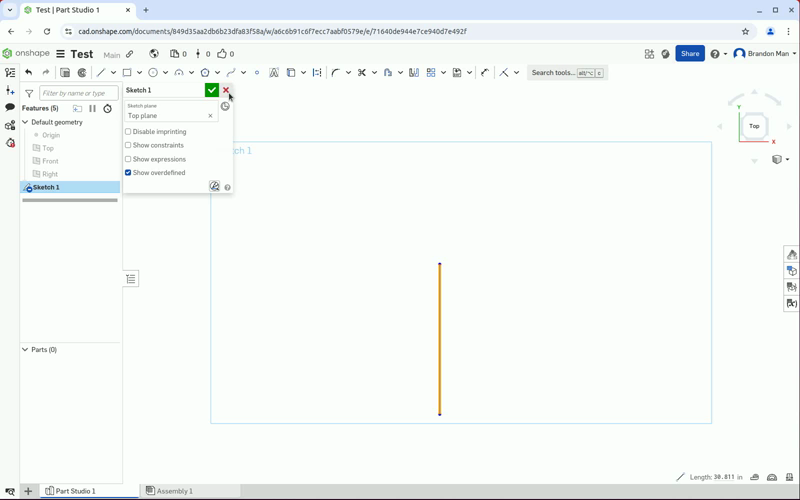
key(shift+h)
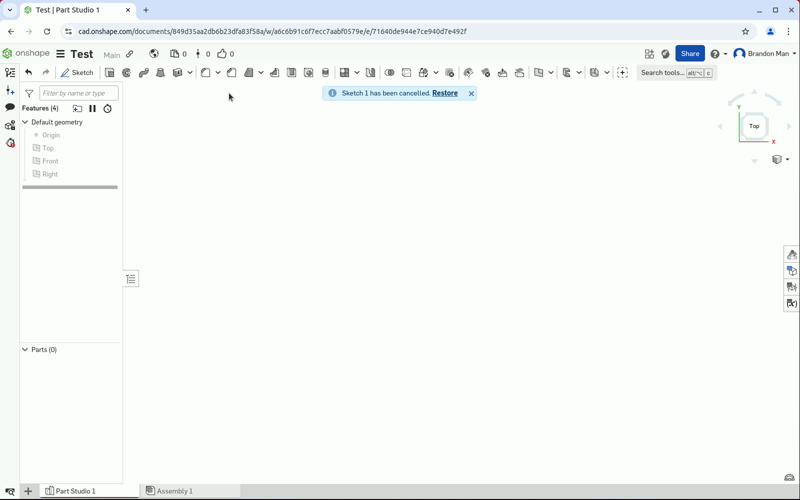
mouse_move(73, 352)
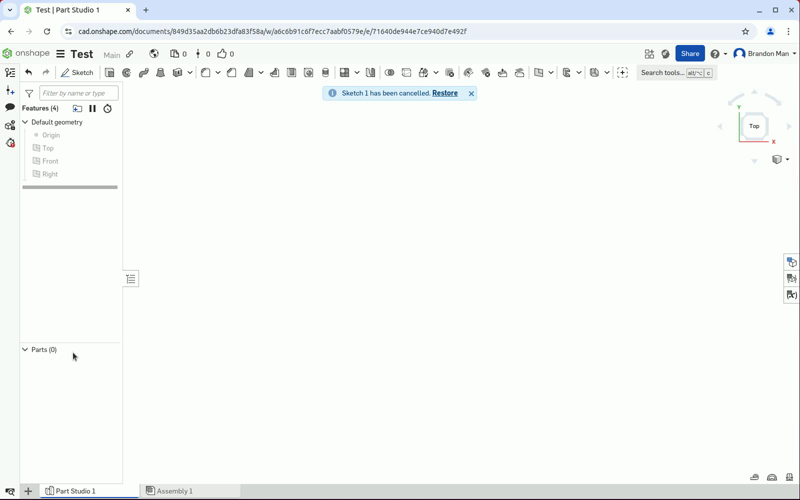
key(y)
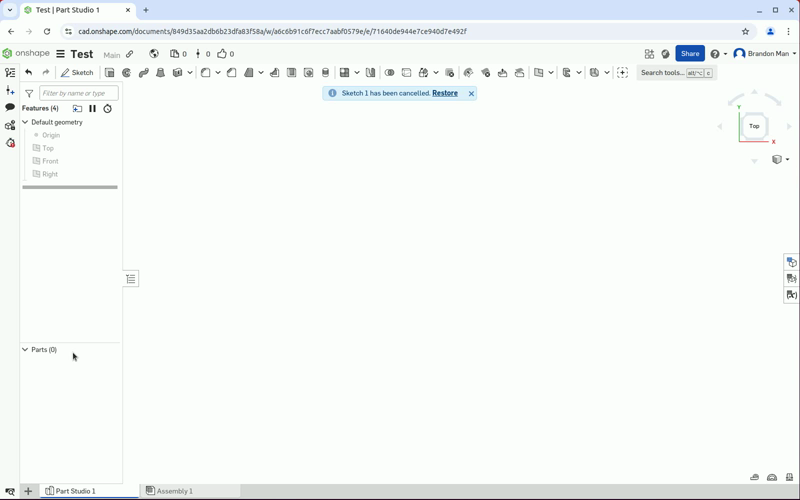
key(shift+p)
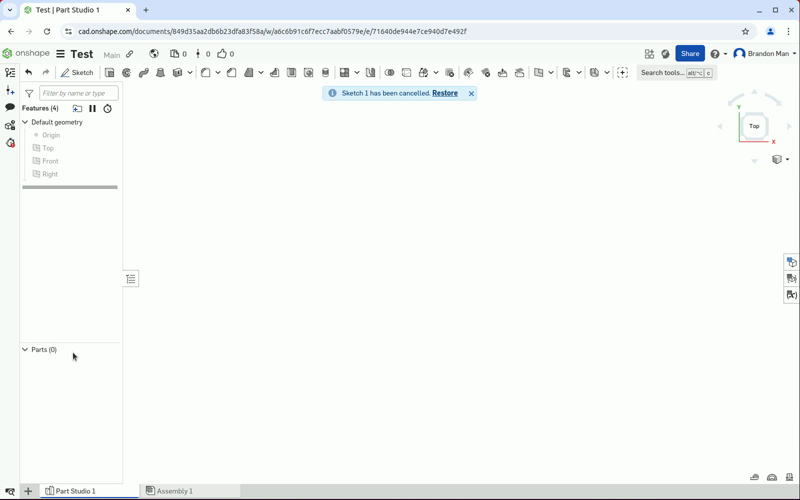
key(space)
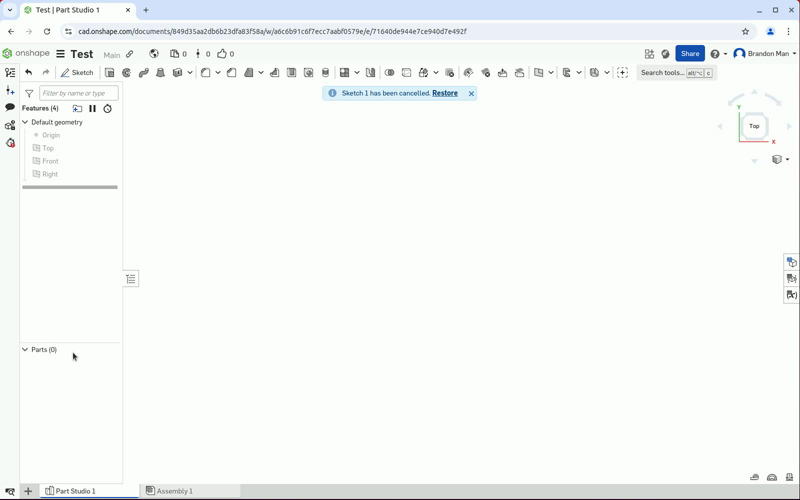
key_down(shift)
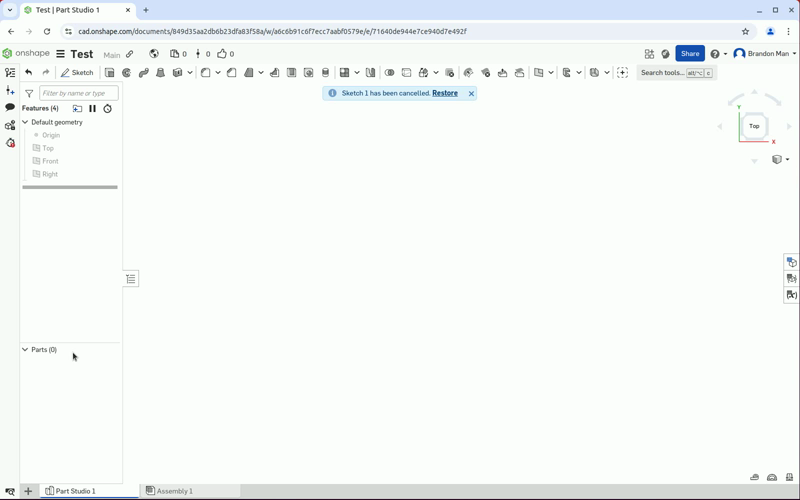
key(up)
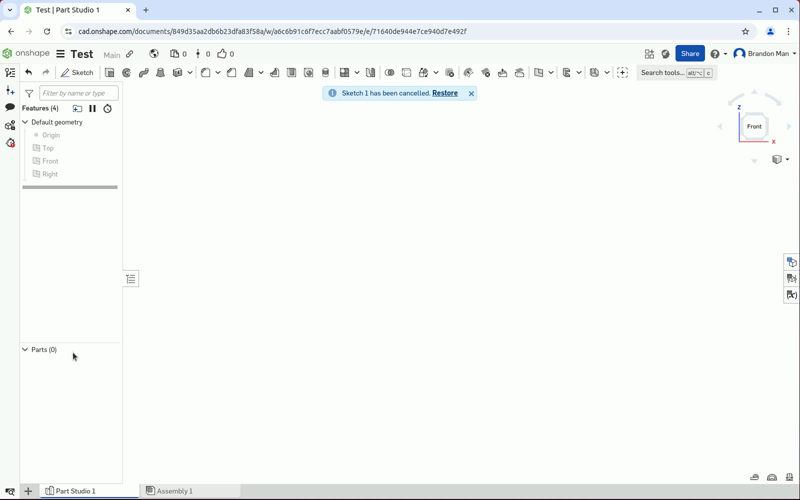
key_up(shift)
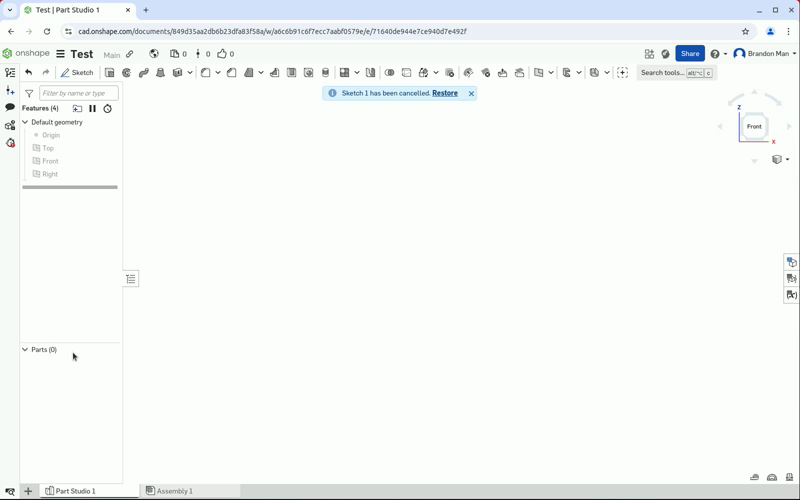
mouse_move(73, 352)
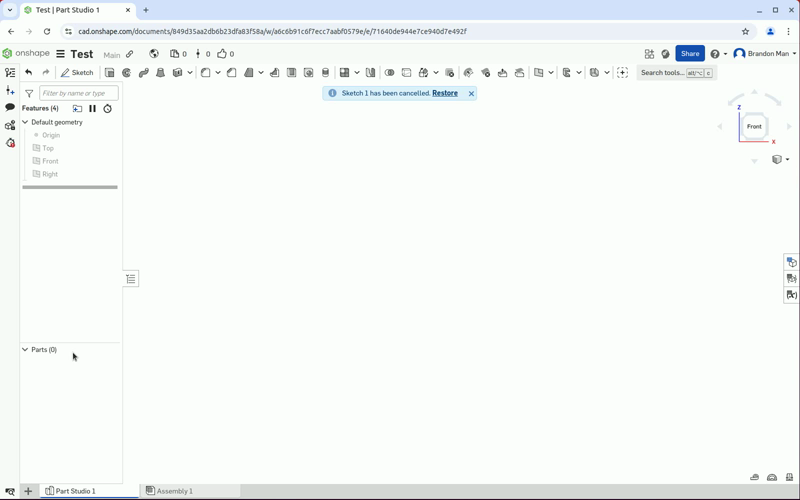
key(shift+y)
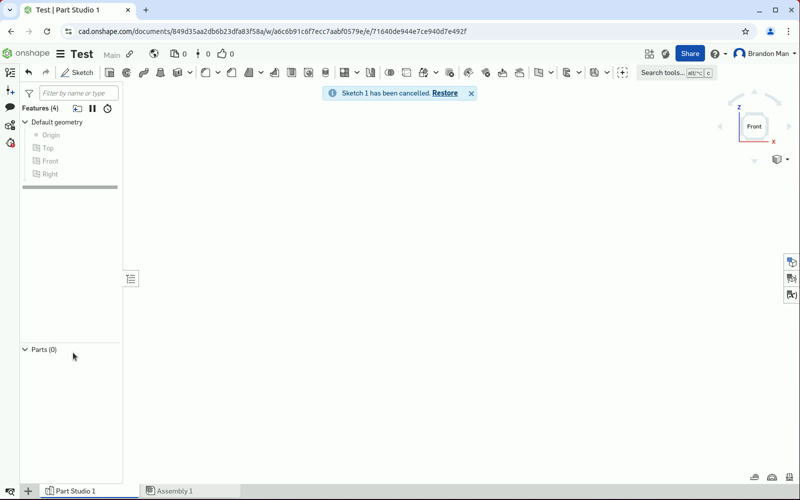
key(shift+s)
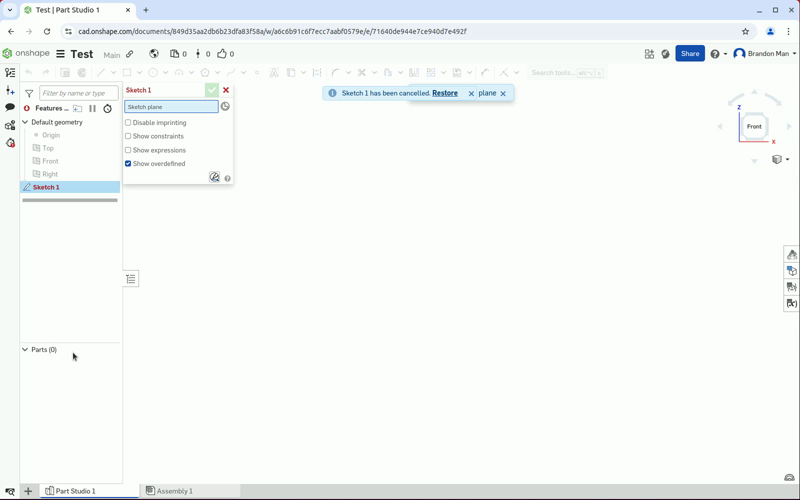
mouse_move(73, 163)
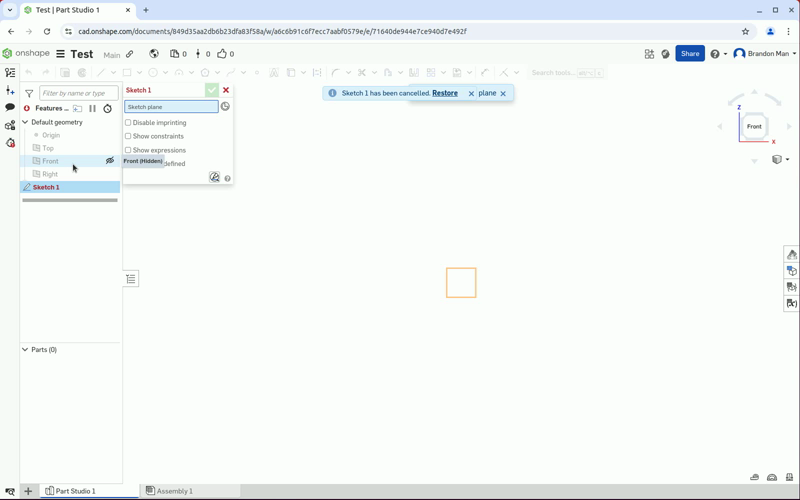
click(73, 163)
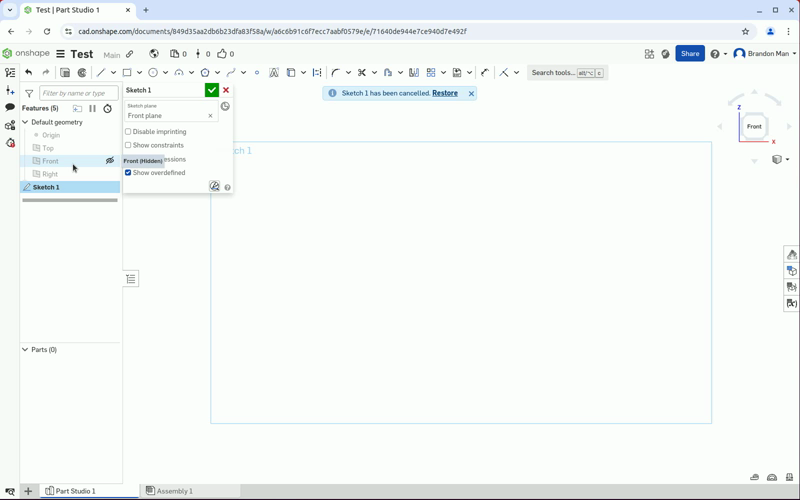
mouse_move(73, 352)
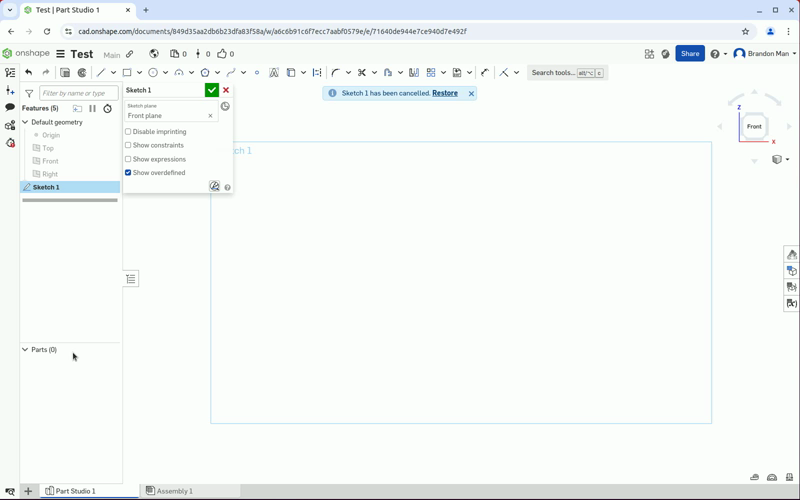
key(y)
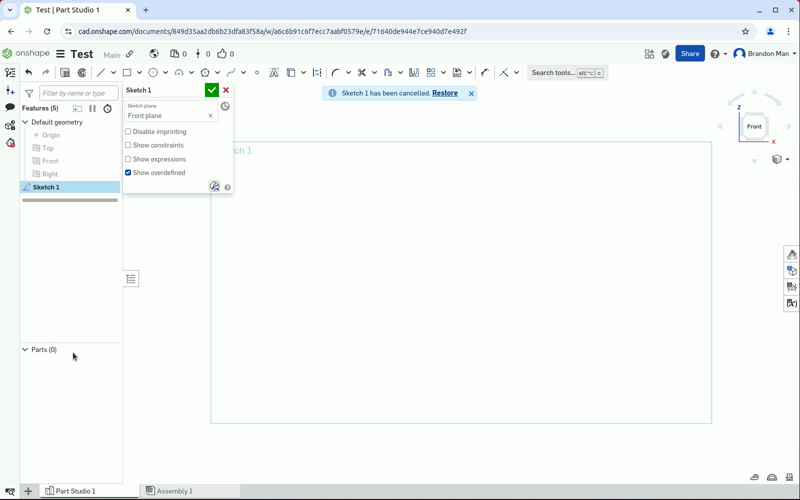
key(c)
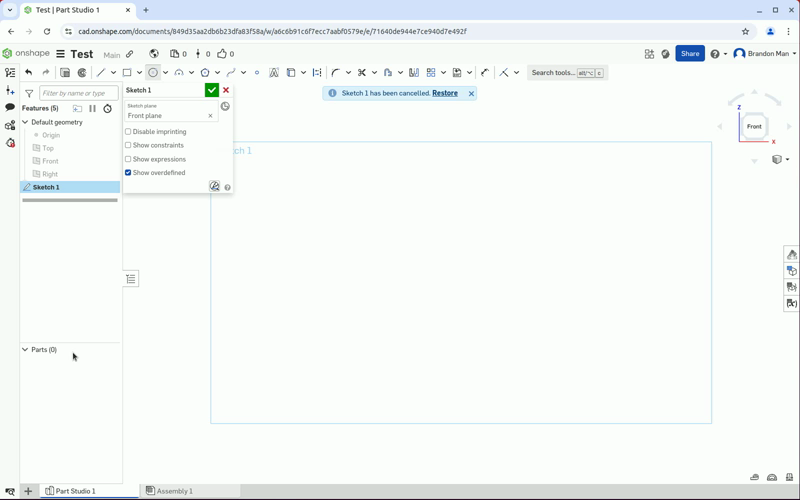
key_down(shift)
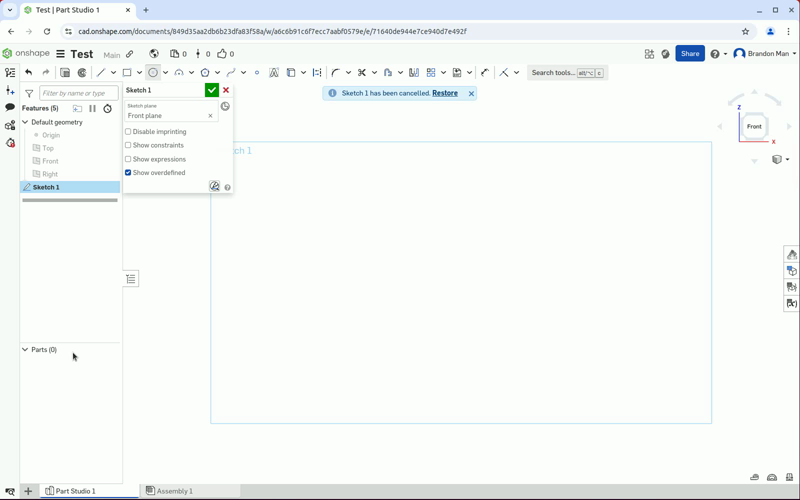
mouse_move(394, 212)
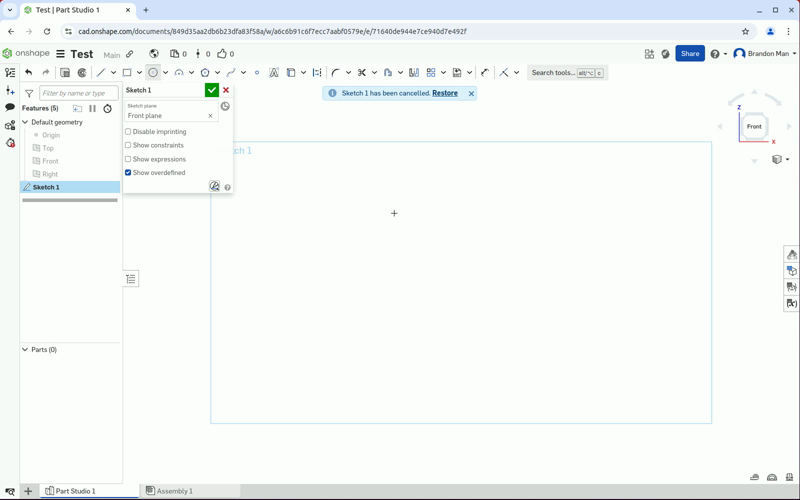
click(394, 212)
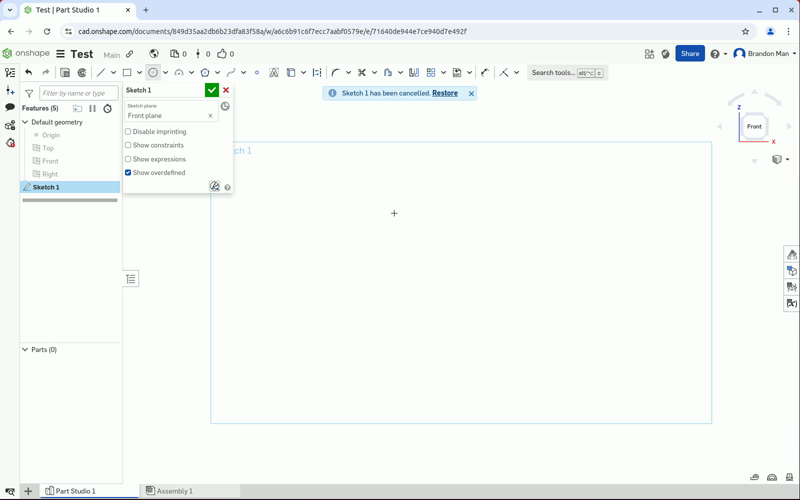
key_up(shift)
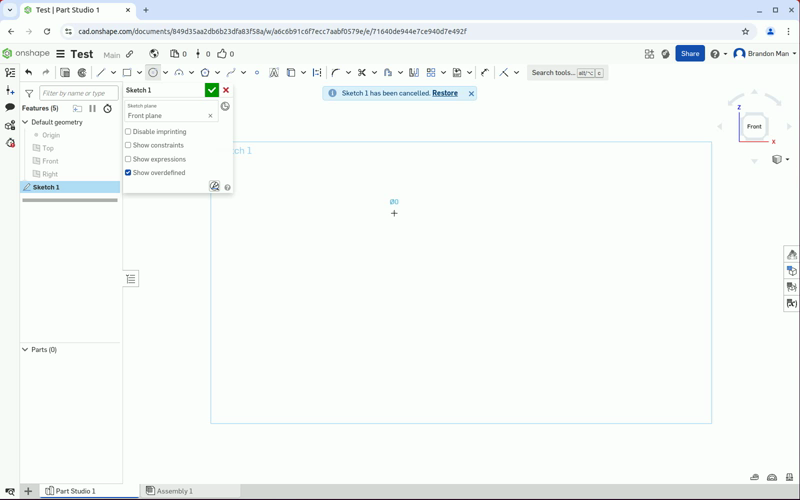
mouse_move(437, 212)
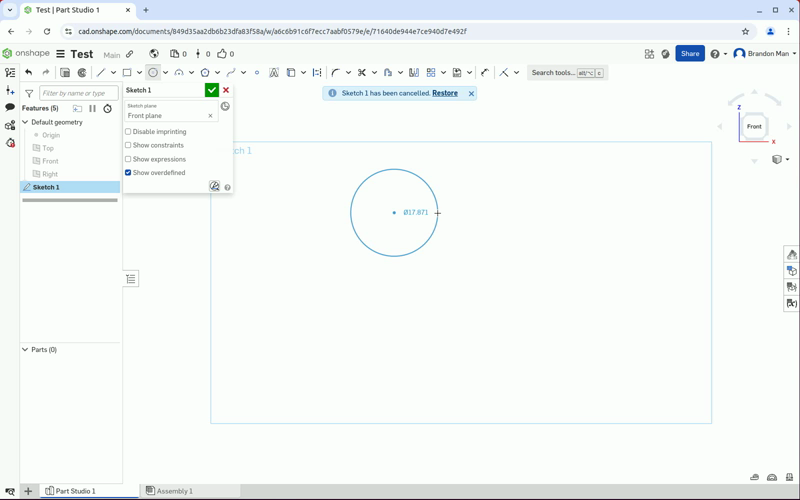
click(437, 212)
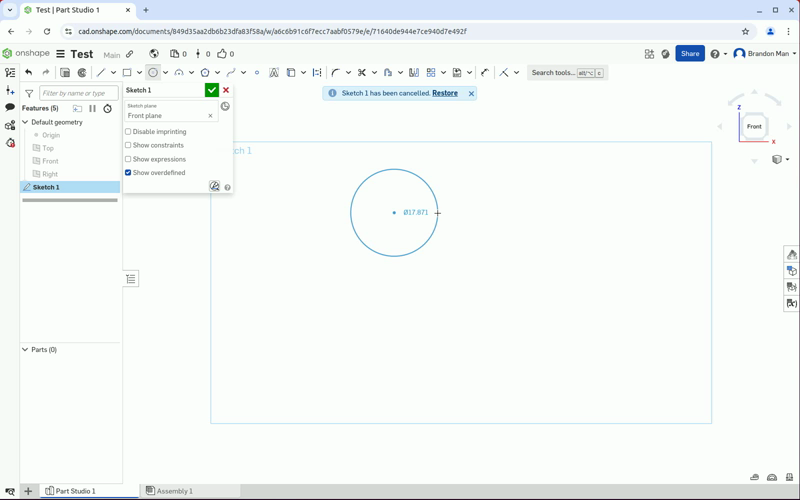
key(esc)
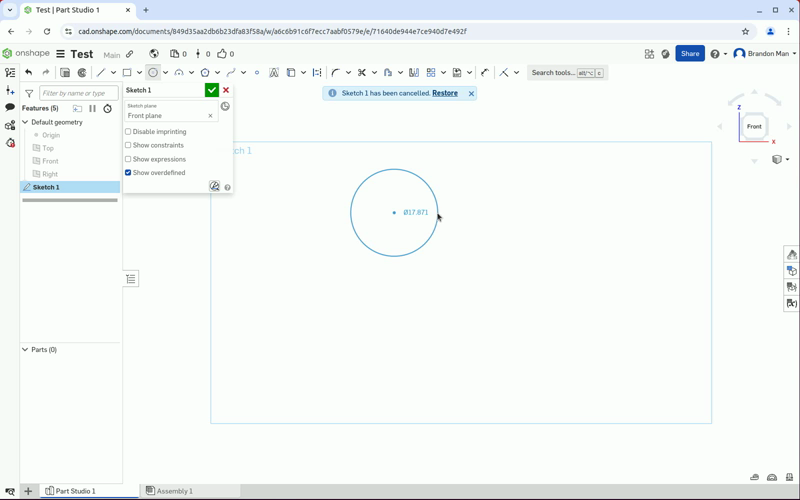
mouse_move(420, 190)
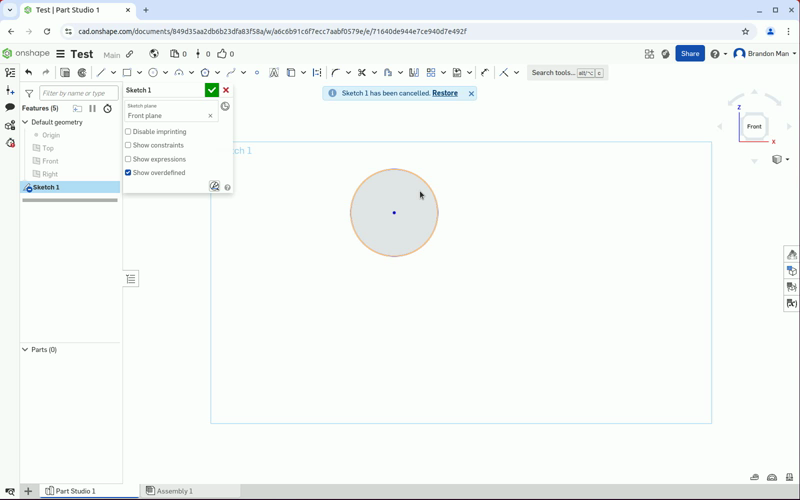
click(420, 190)
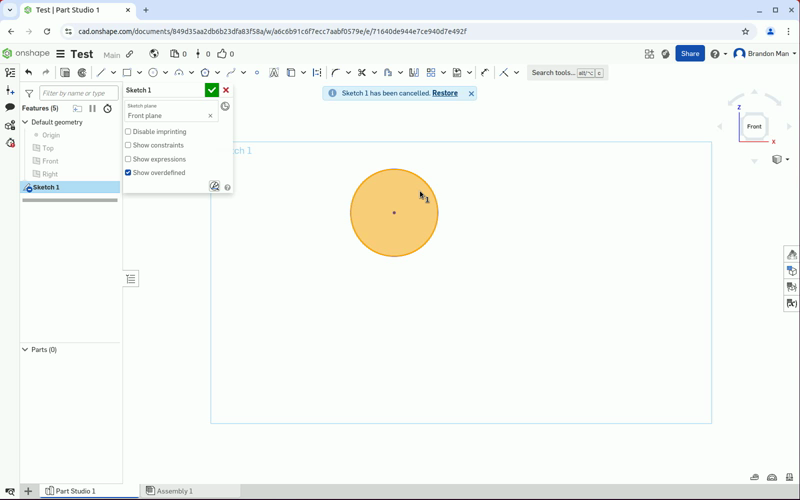
mouse_move(73, 352)
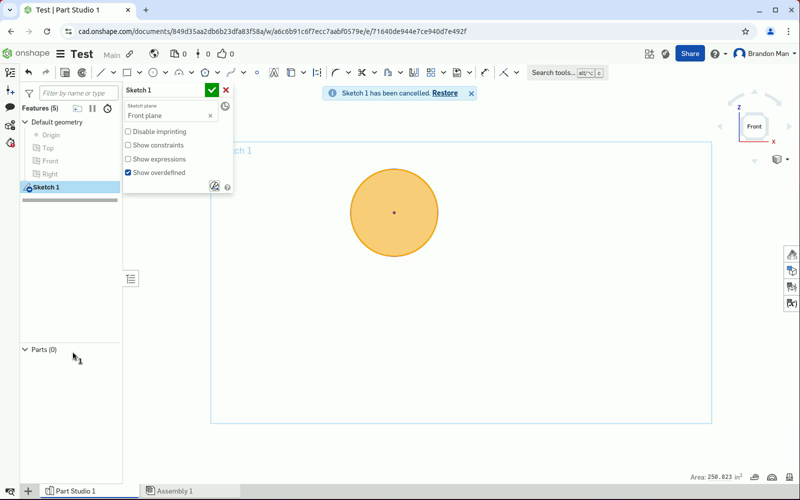
key(shift+y)
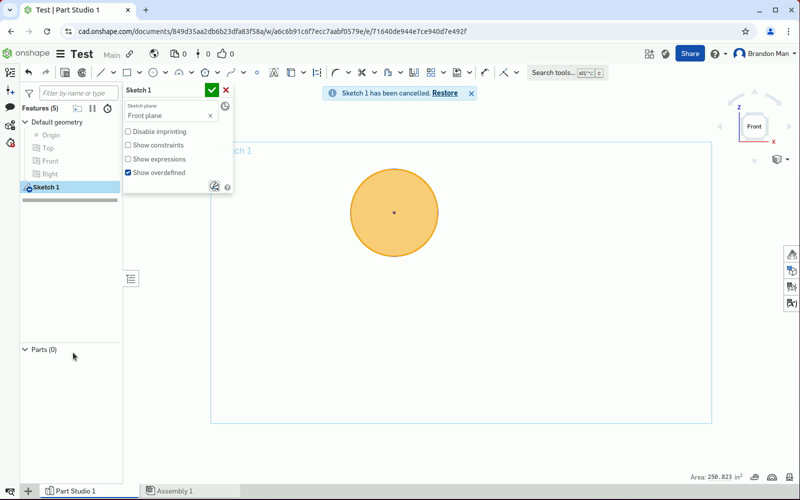
key(shift+e)
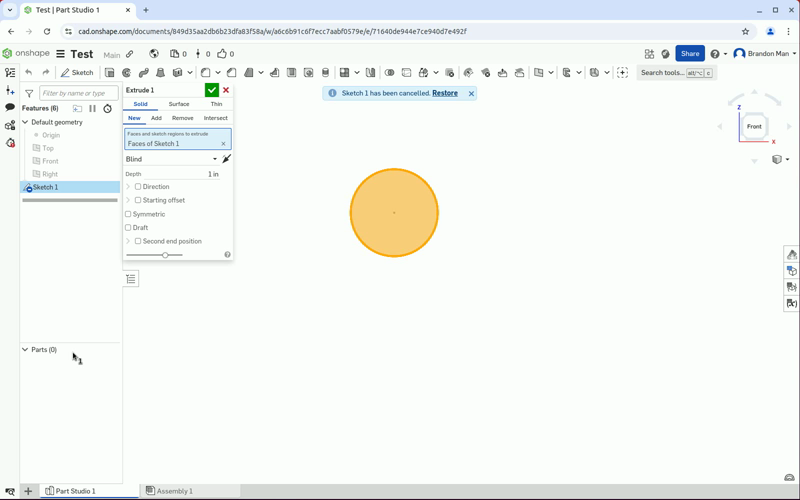
mouse_move(143, 106)
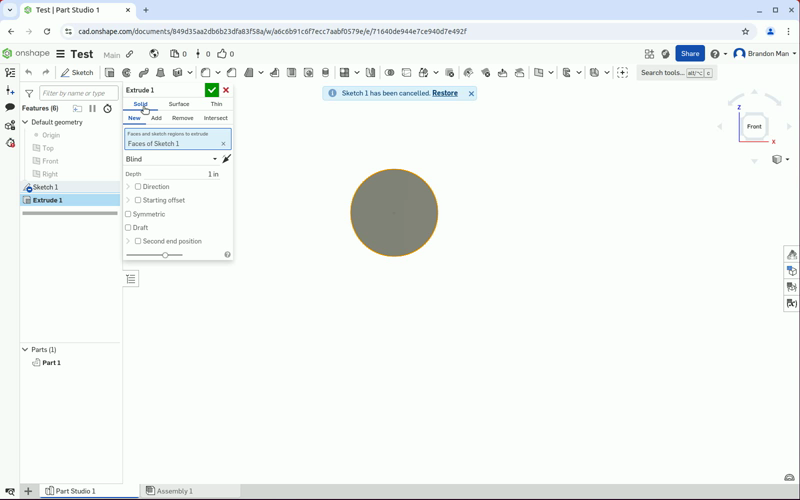
click(143, 106)
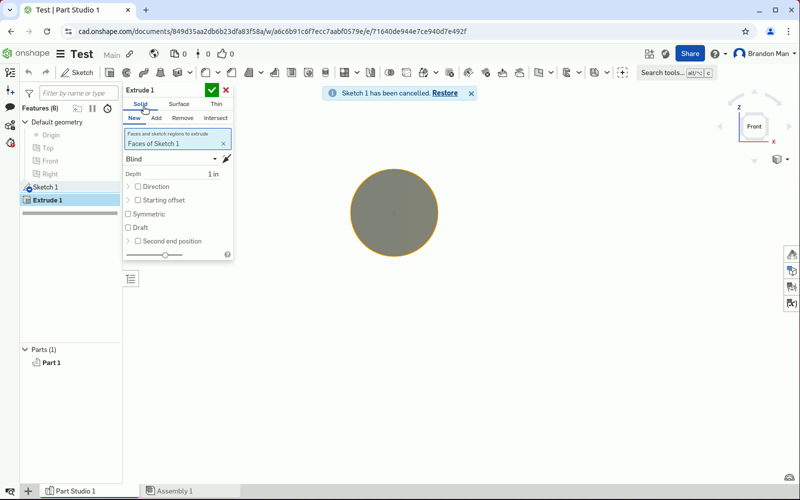
mouse_move(137, 120)
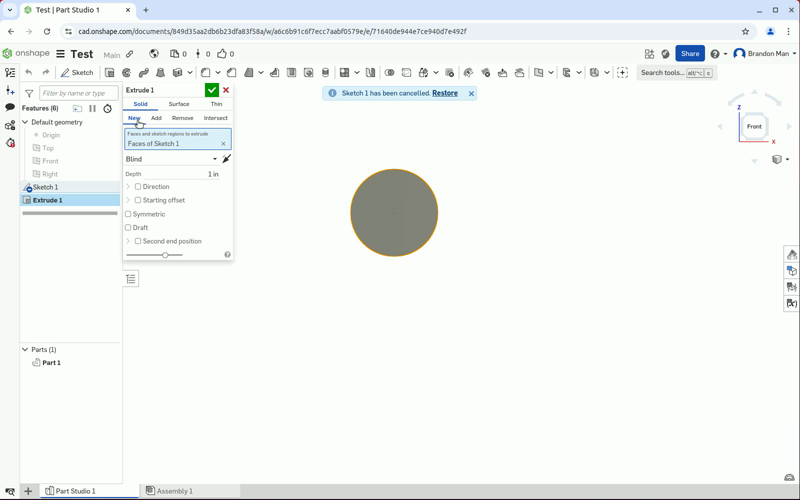
click(137, 120)
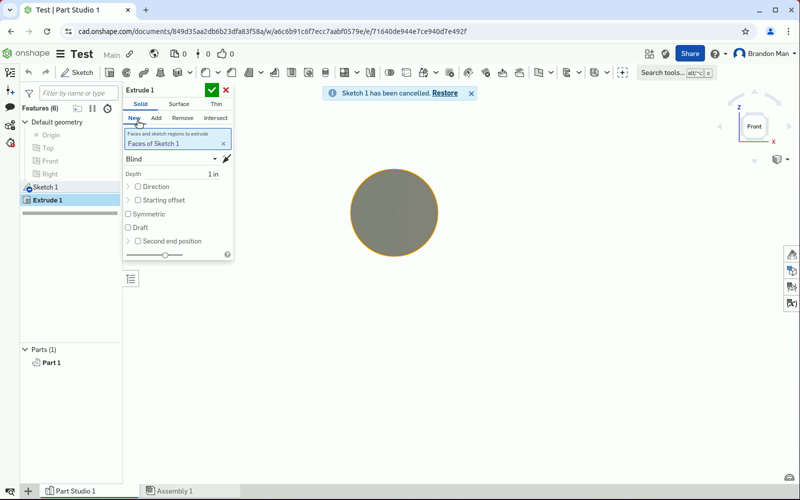
key(tab, 4)
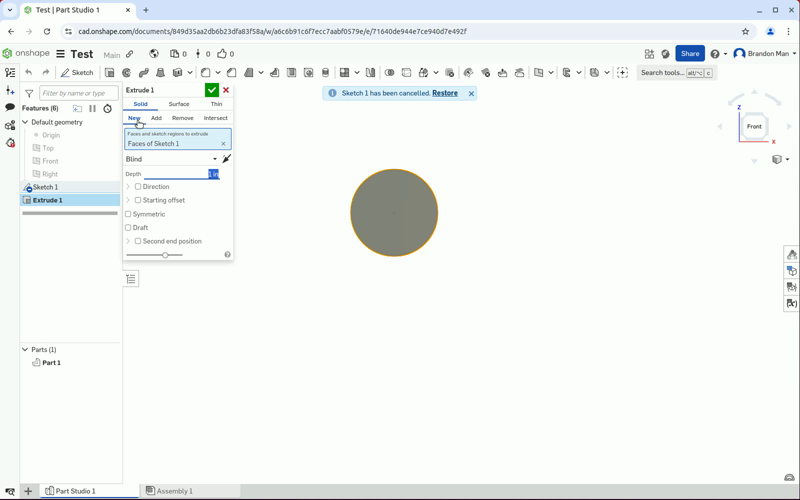
text(6.981)
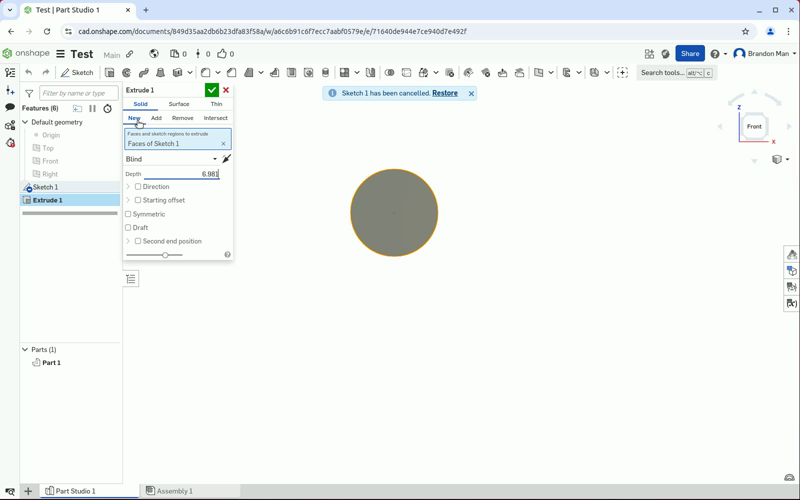
key(enter)
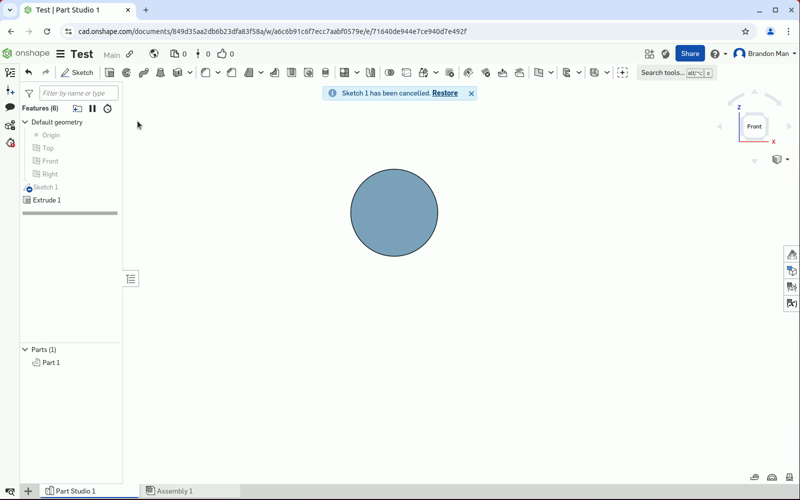
key(shift+h)
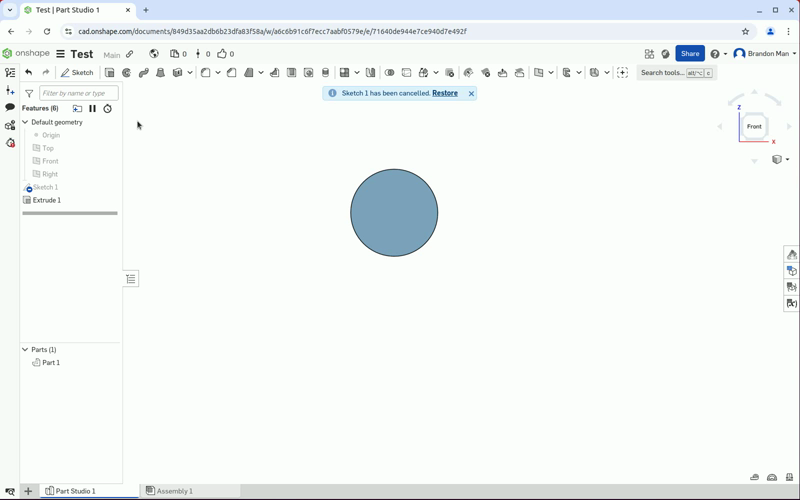
key(shift+h)
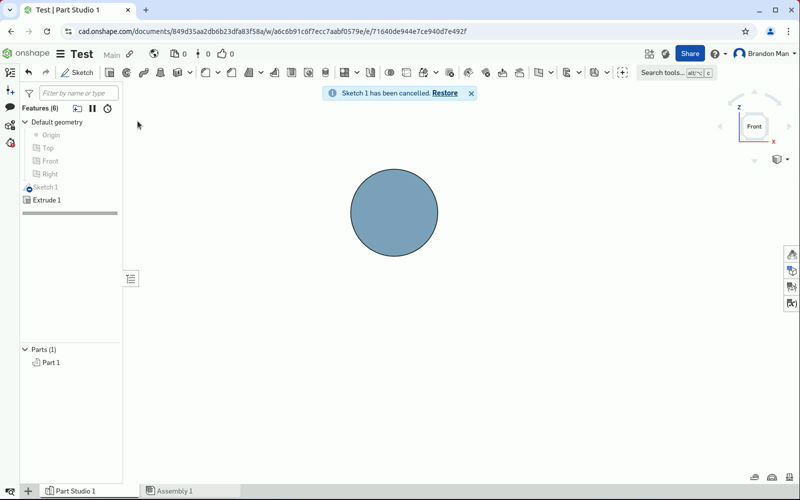
mouse_move(73, 189)
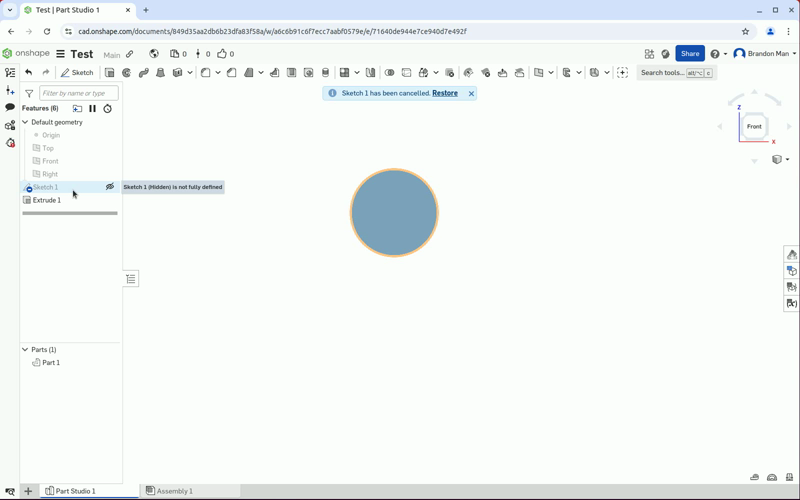
click(73, 189)
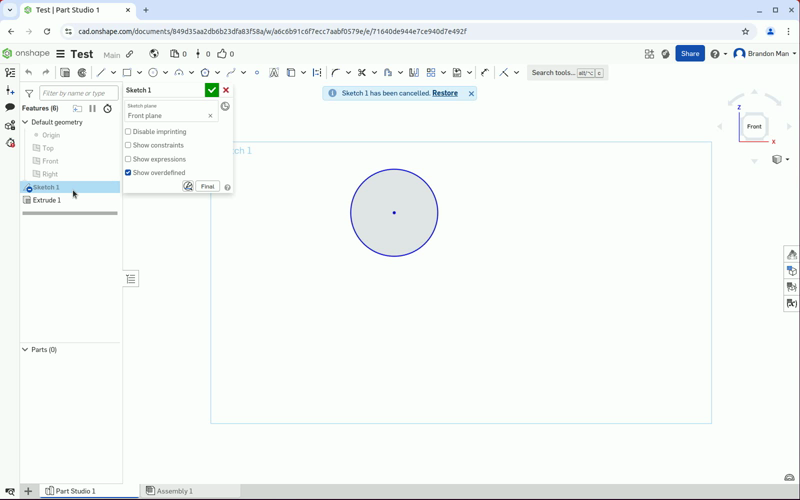
mouse_move(229, 92)
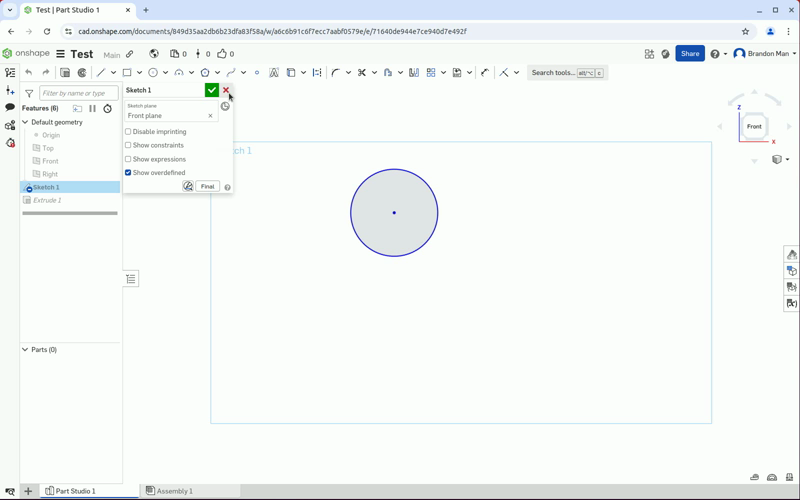
click(229, 92)
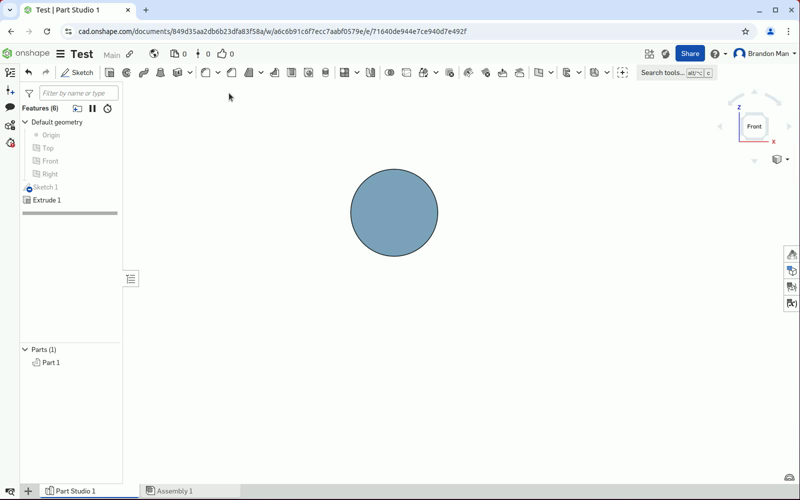
mouse_move(541, 75)
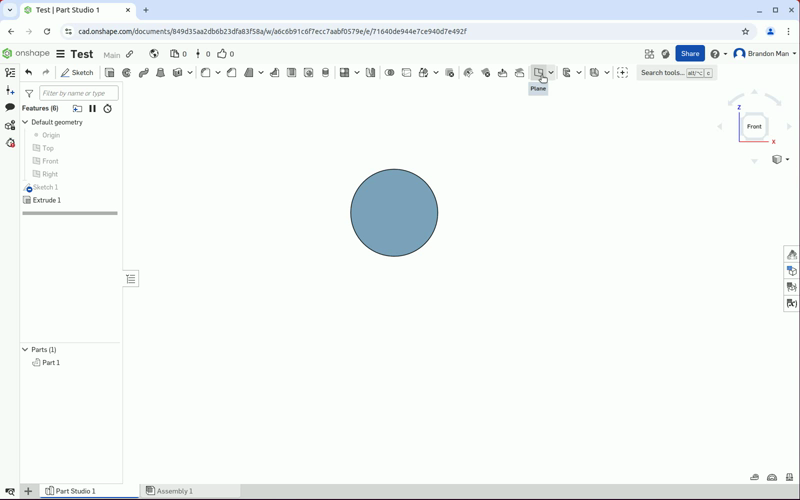
click(541, 75)
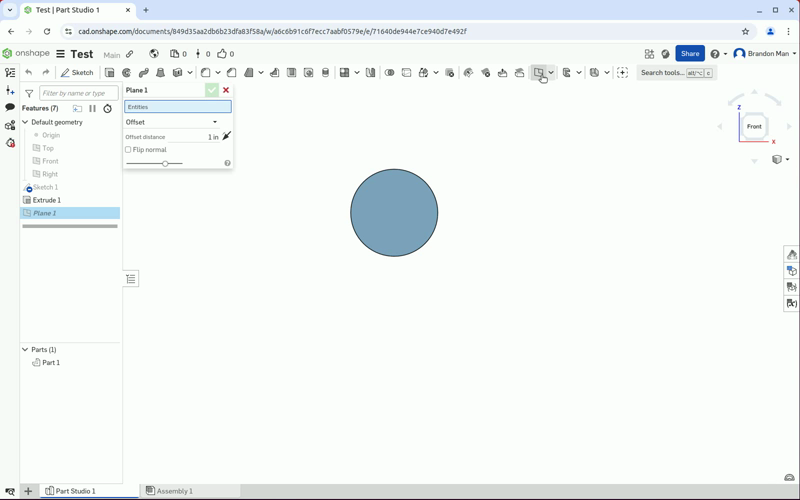
mouse_move(73, 163)
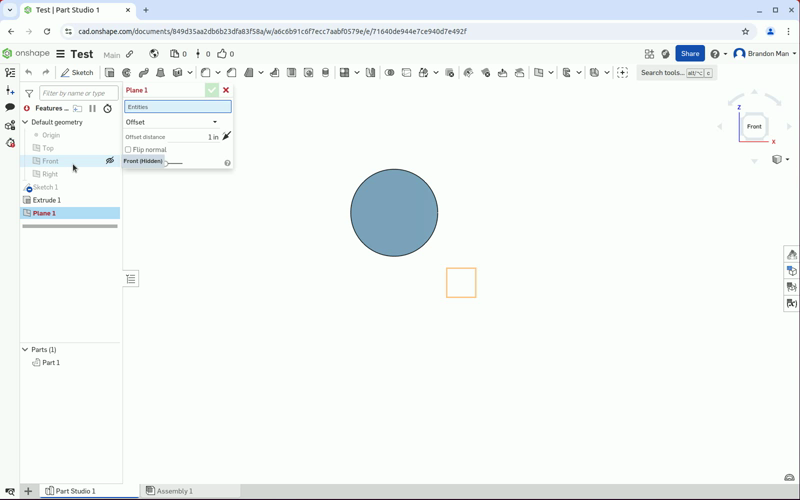
click(73, 163)
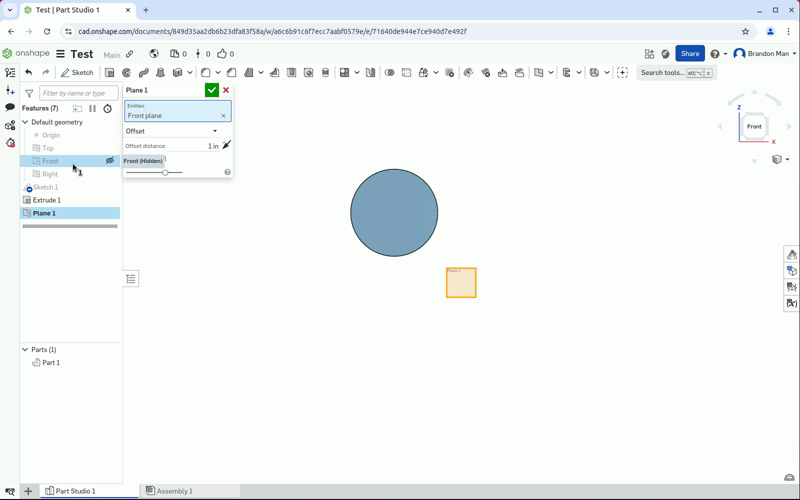
key(tab, 2)
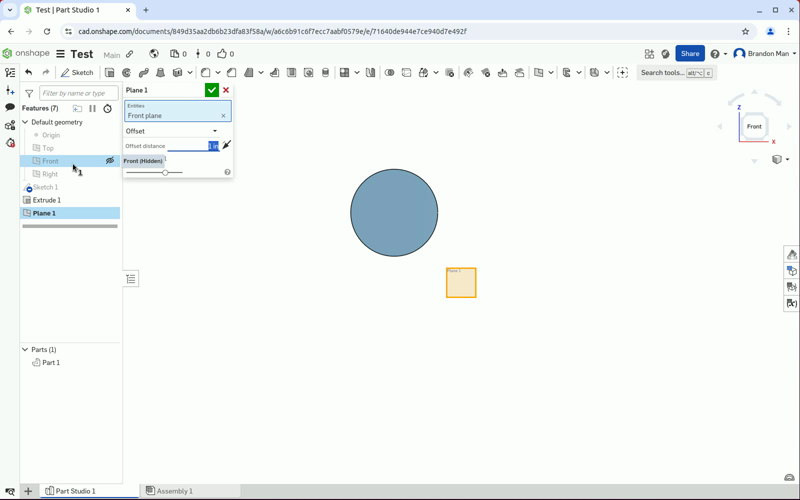
text(6.994)
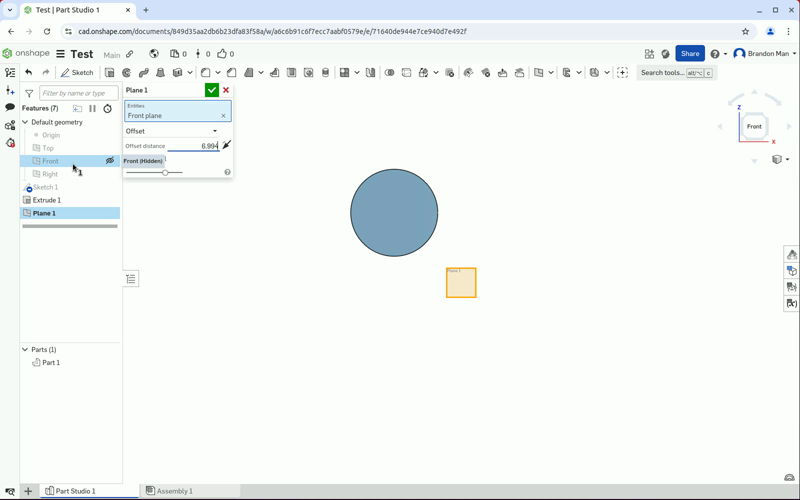
key(enter, 2)
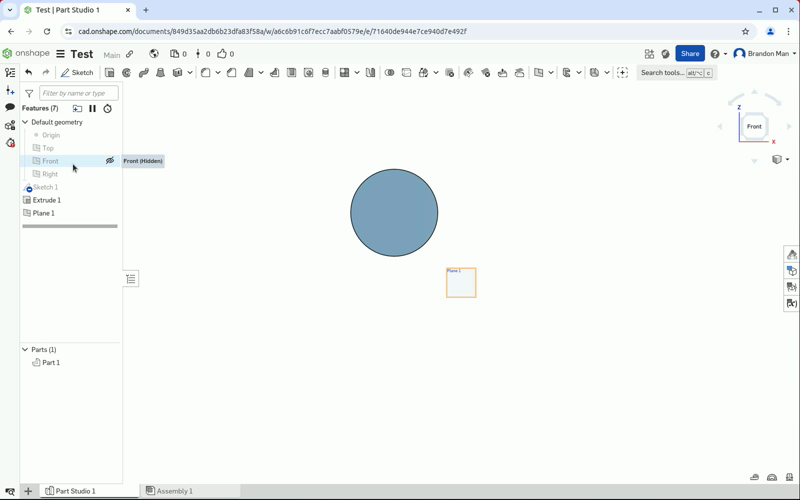
key(shift+s)
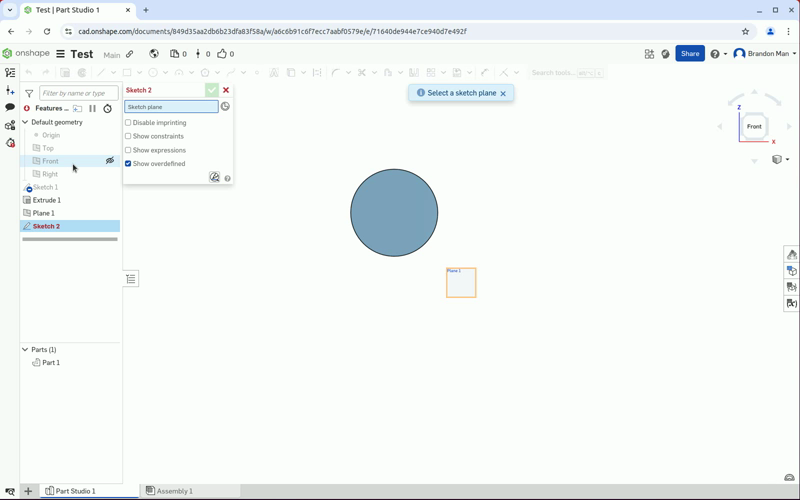
mouse_move(73, 215)
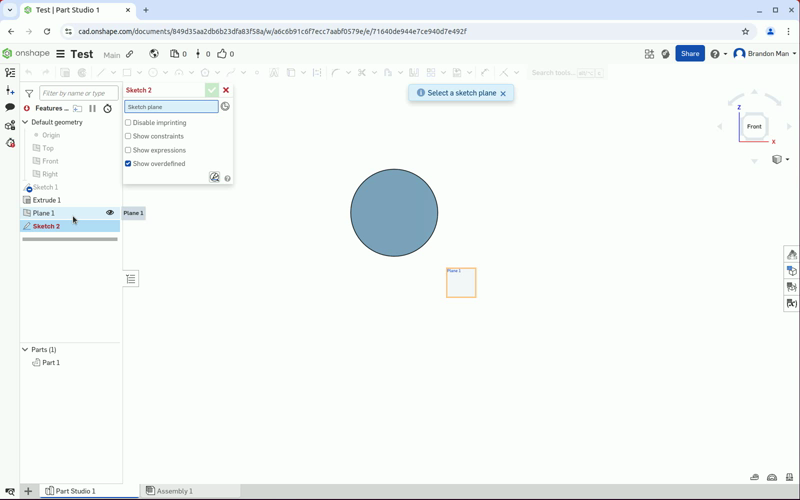
click(73, 215)
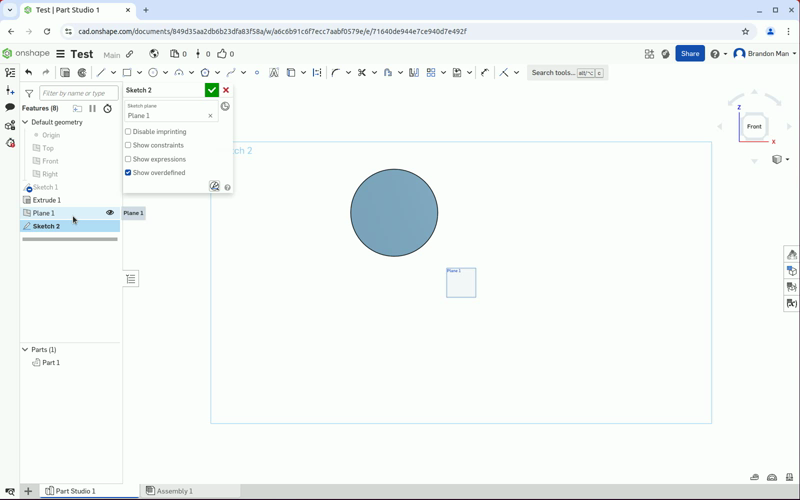
mouse_move(73, 352)
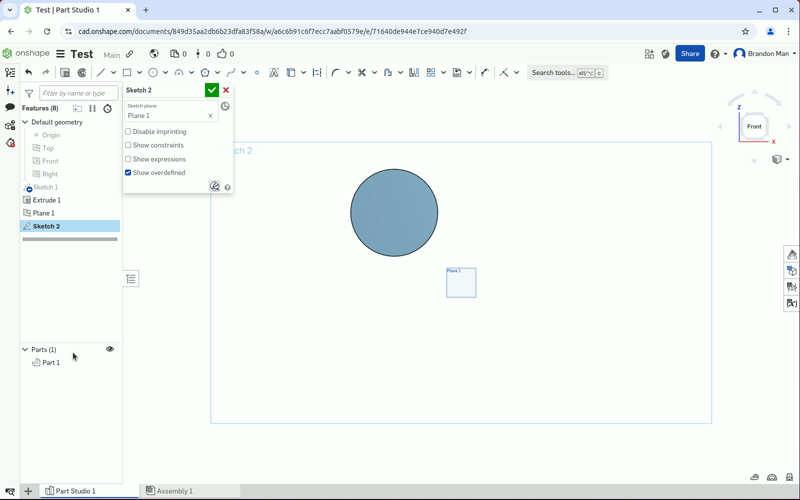
key(y)
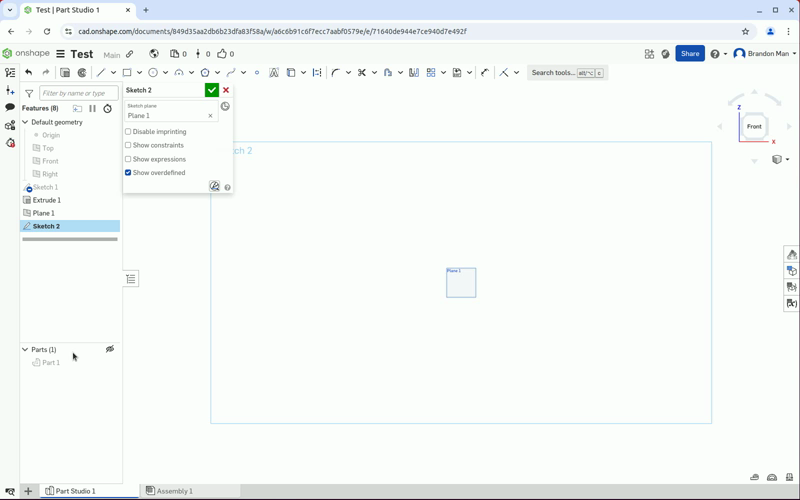
key(c)
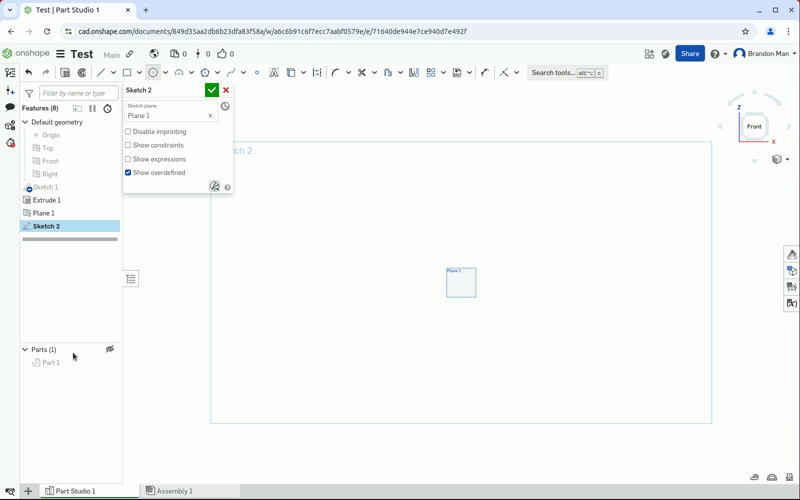
key_down(shift)
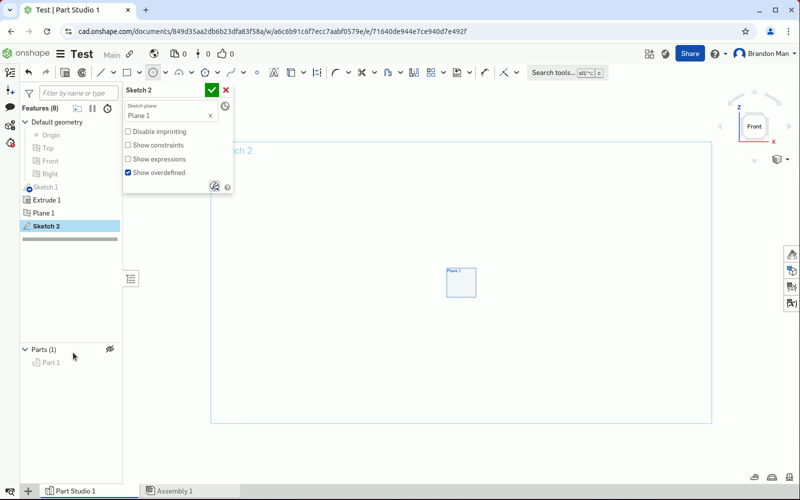
mouse_move(394, 212)
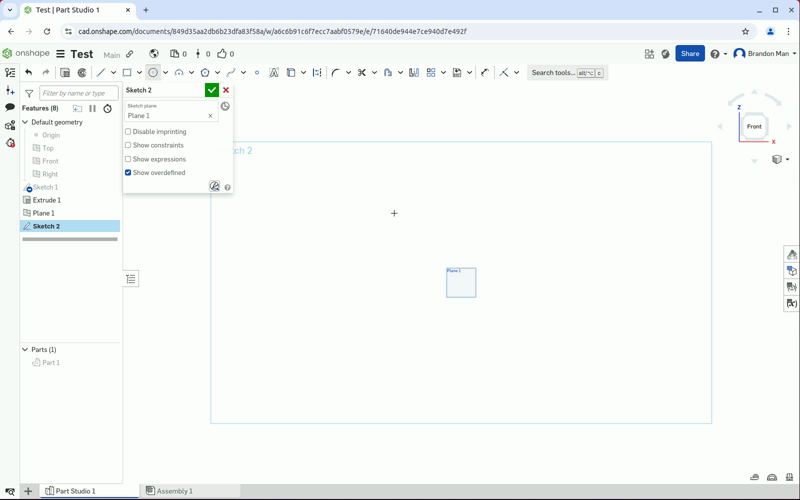
click(394, 212)
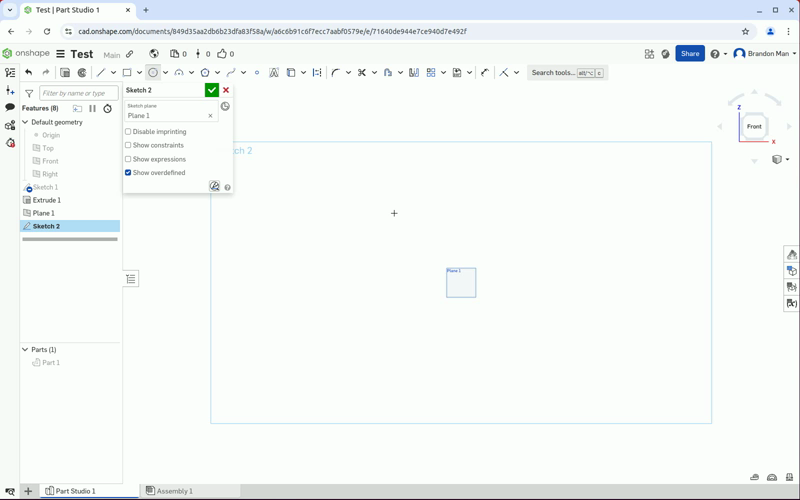
key_up(shift)
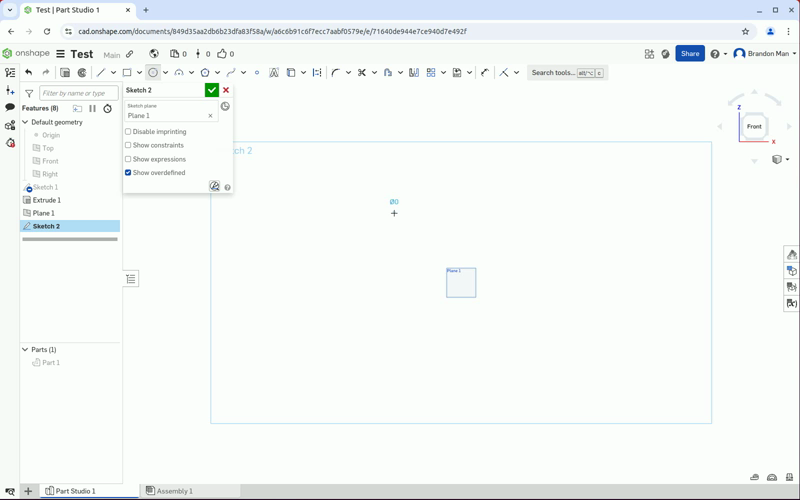
mouse_move(420, 212)
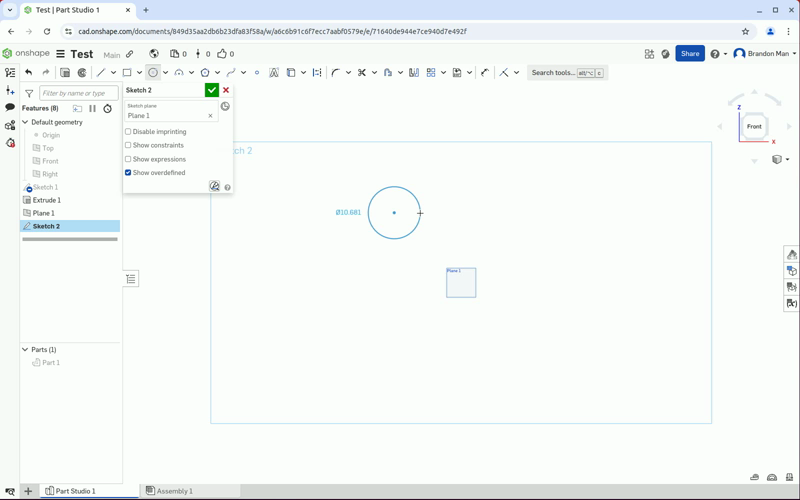
click(420, 212)
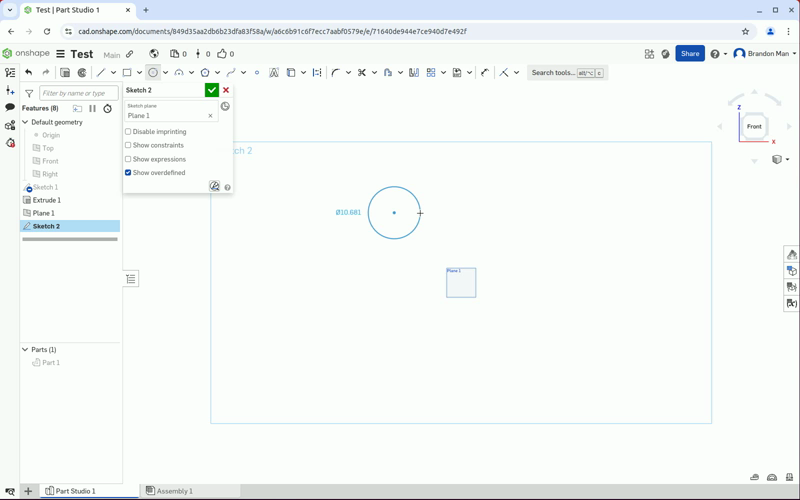
key(esc)
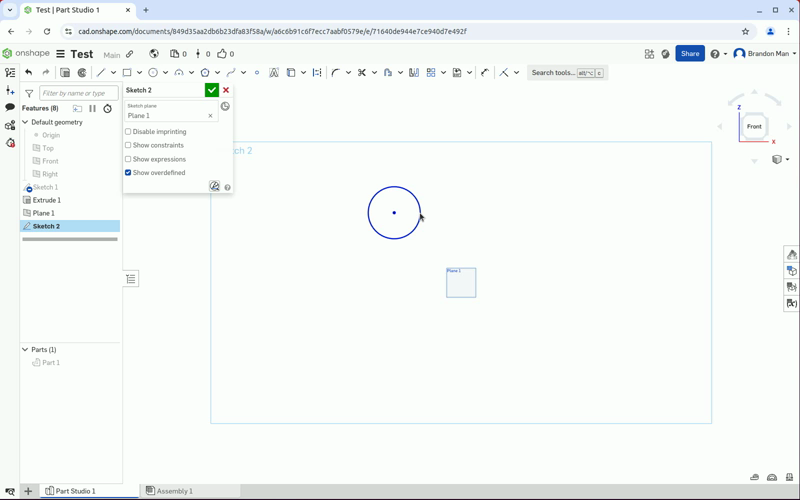
mouse_move(379, 213)
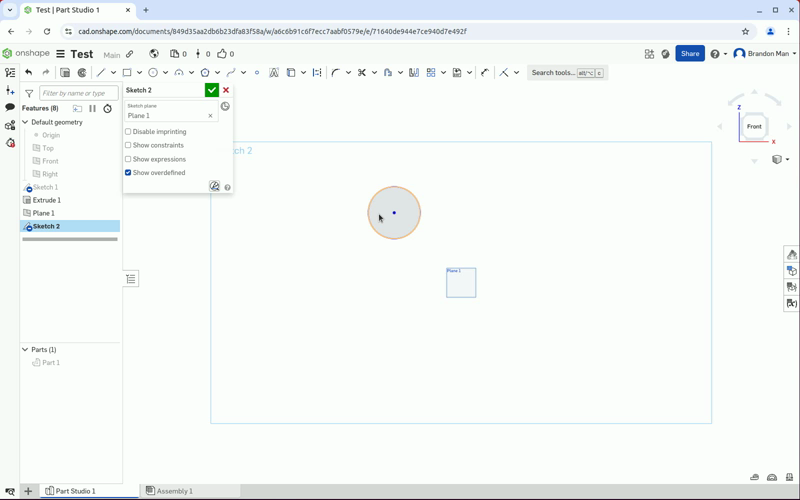
click(379, 213)
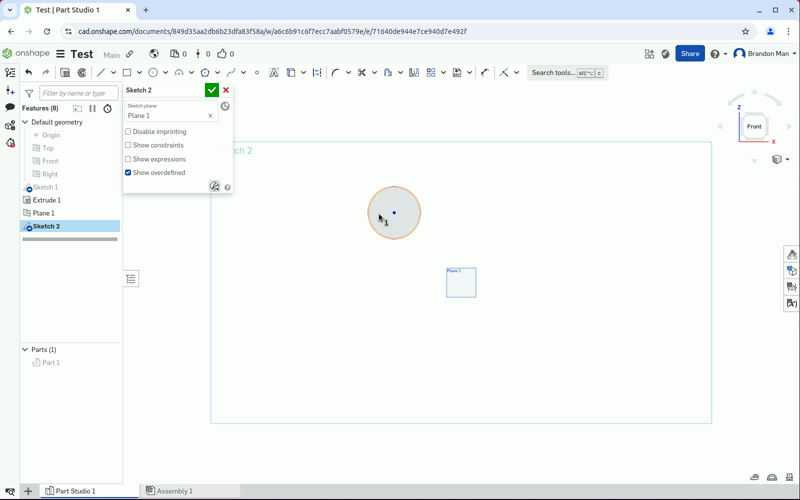
mouse_move(73, 352)
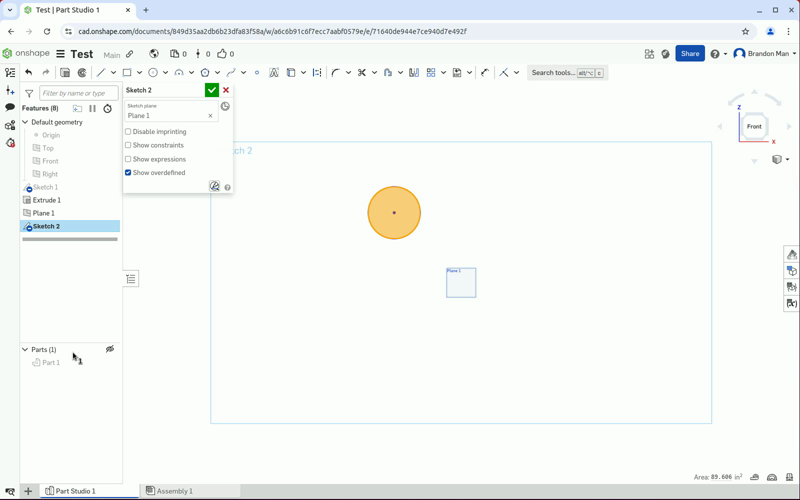
key(shift+y)
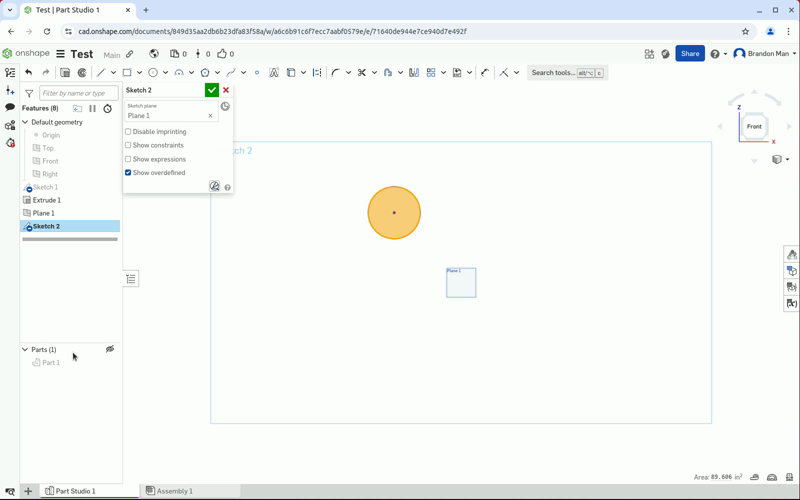
key(shift+e)
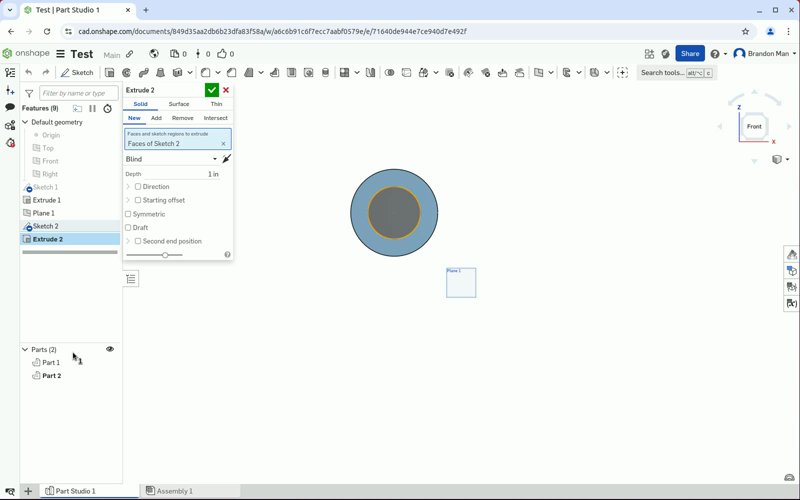
mouse_move(143, 106)
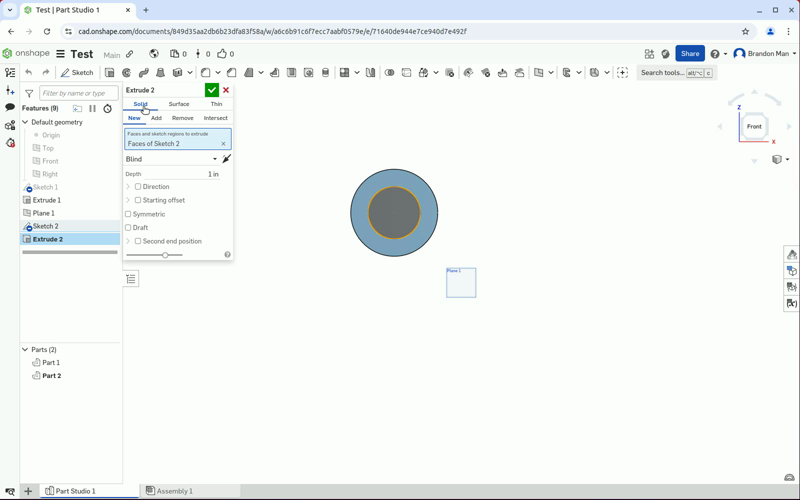
click(143, 106)
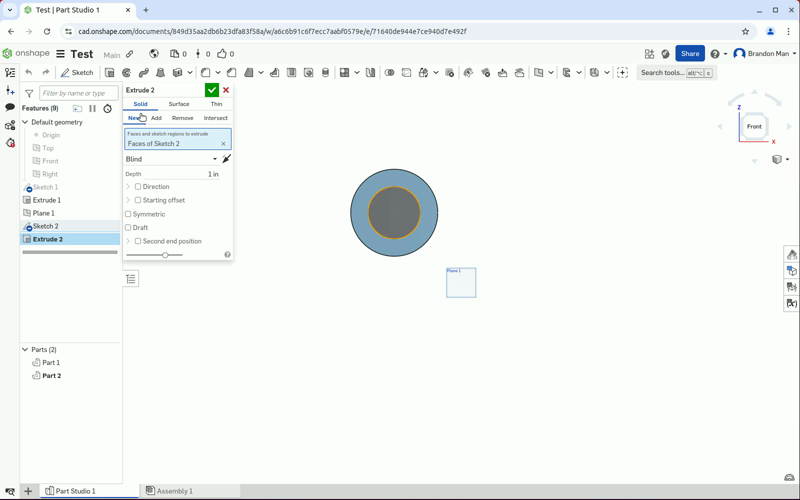
mouse_move(137, 120)
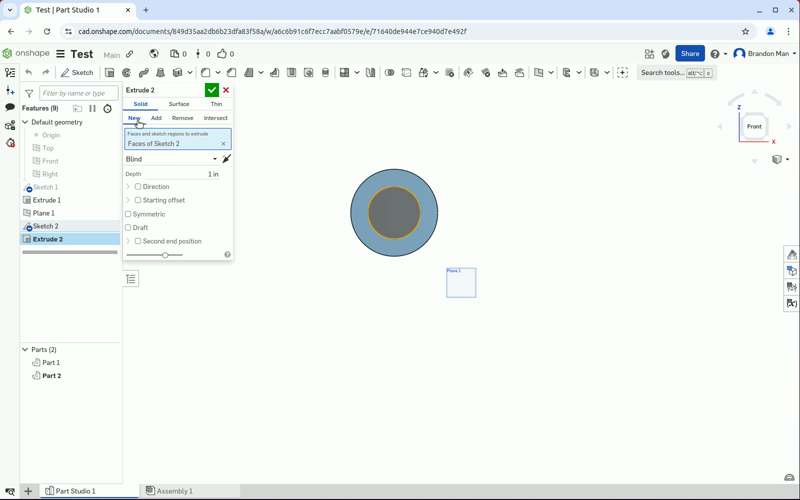
click(137, 120)
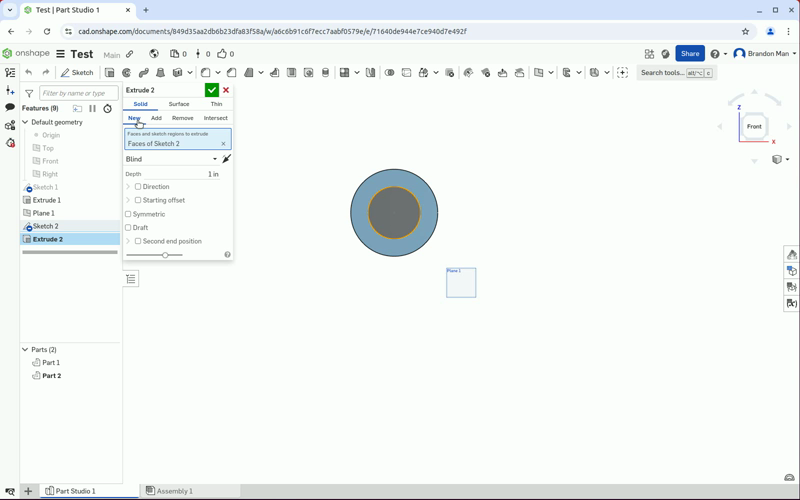
key(tab, 4)
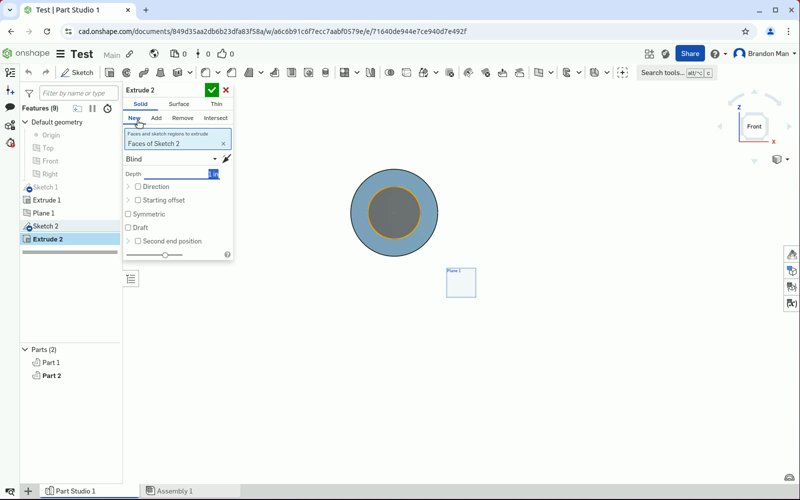
text(5.296)
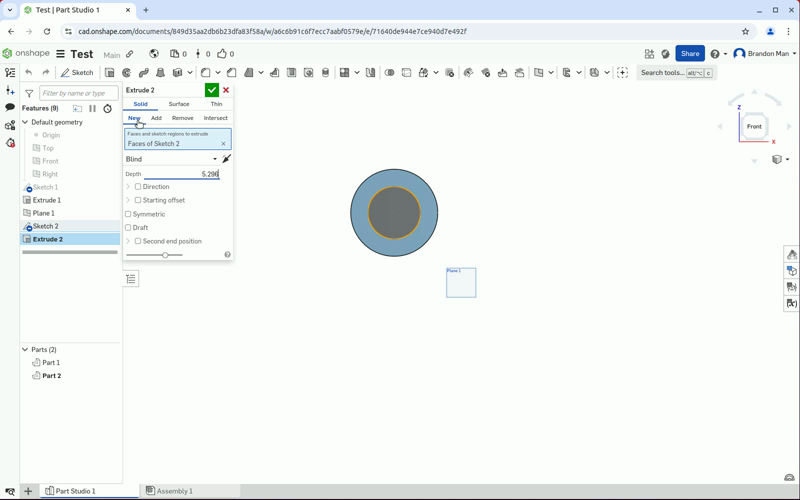
key(enter)
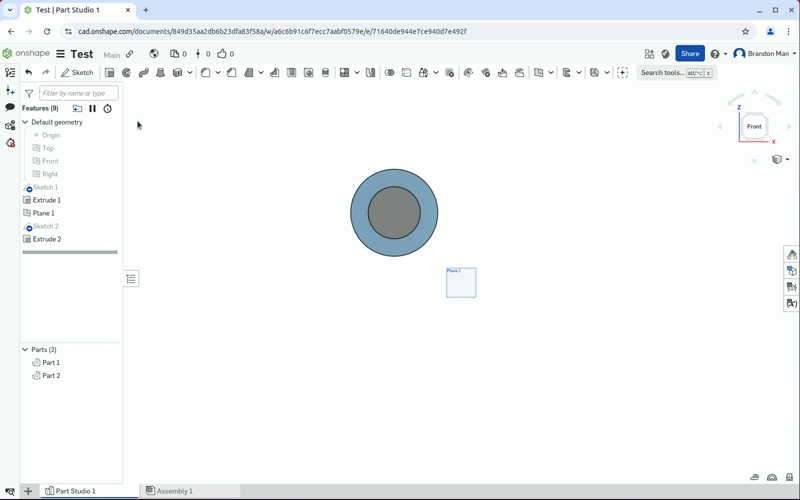
key(shift+h)
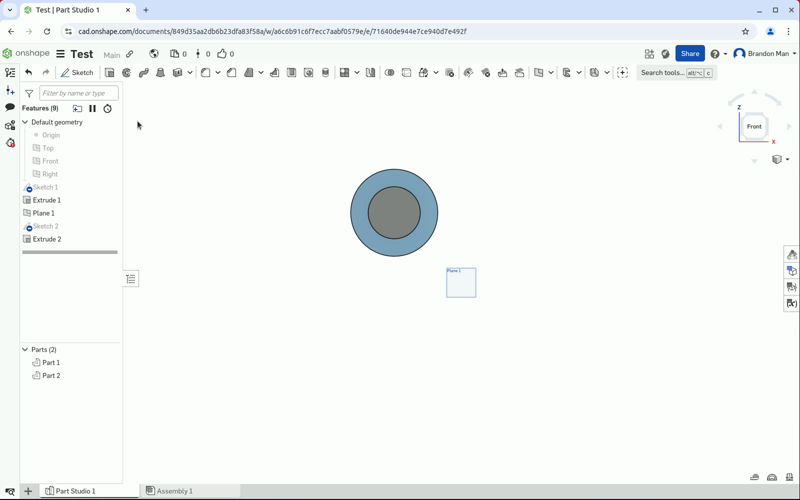
key(shift+h)
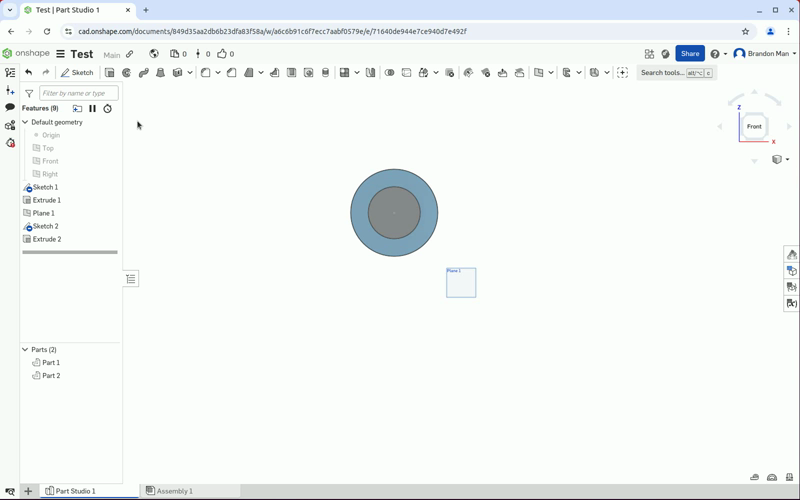
key(shift+7)
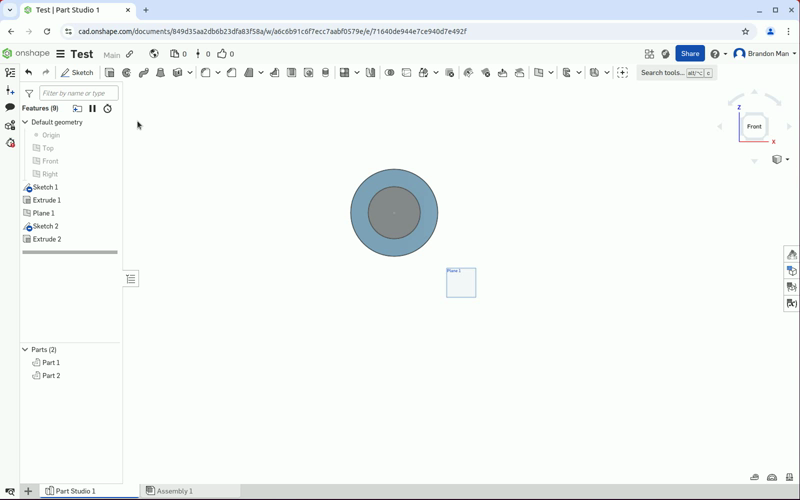
key(left, 2)
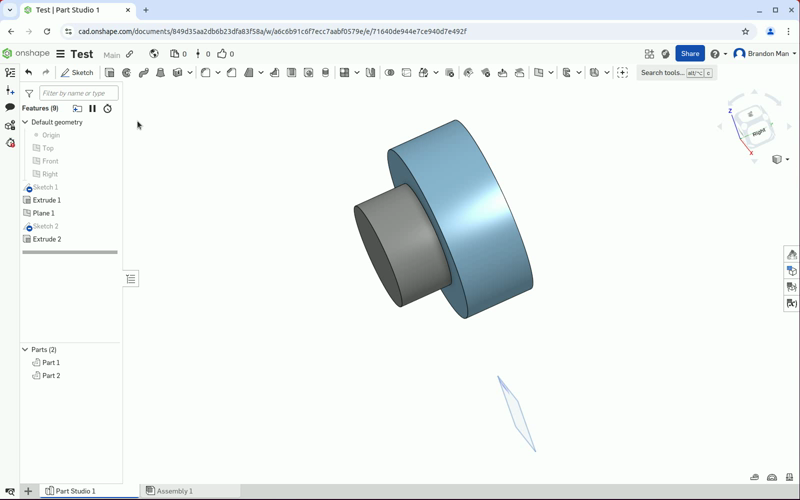
key(down, 2)
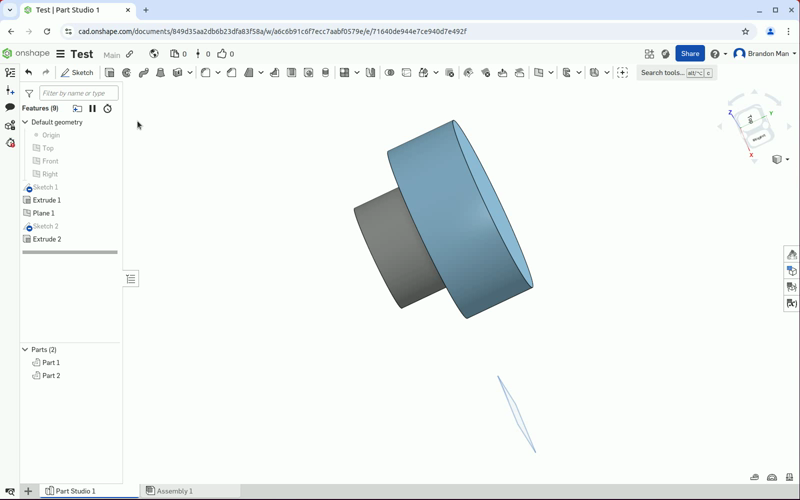
key(up, 2)
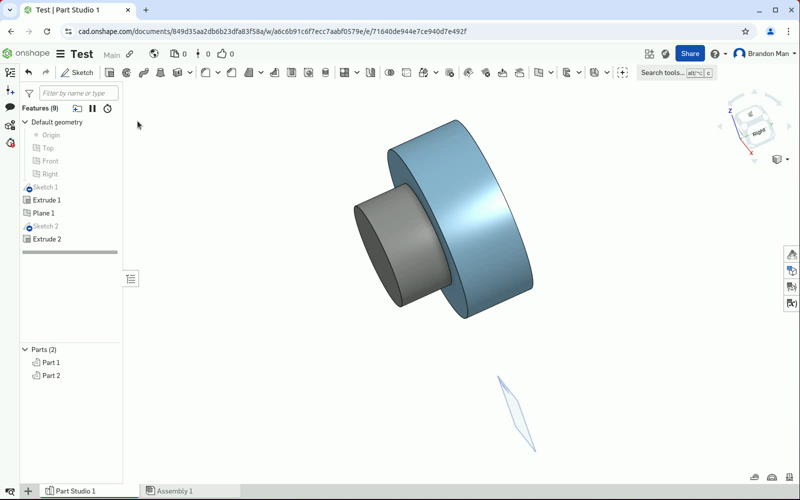
key(right, 2)
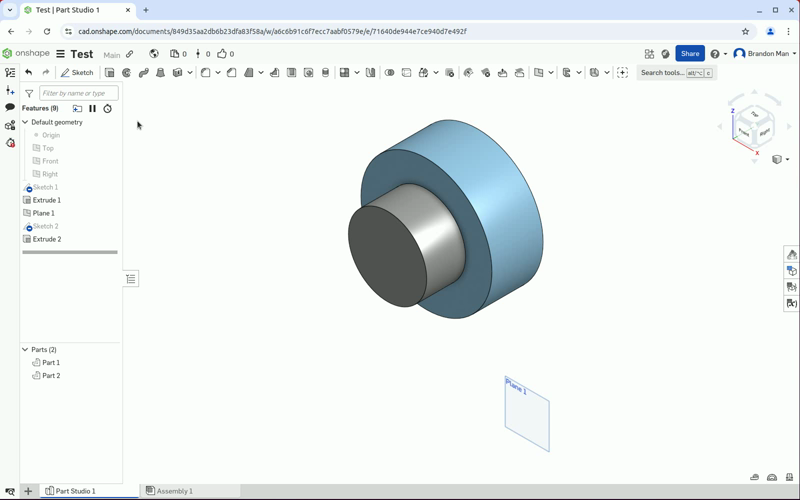
mouse_move(73, 189)
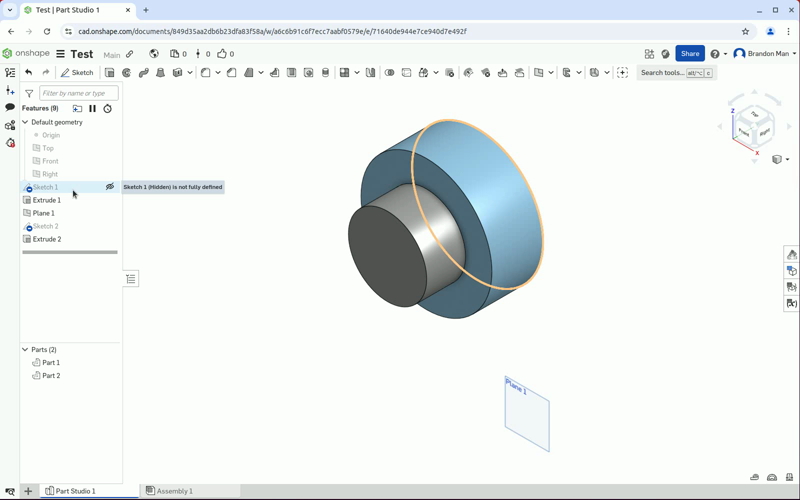
click(73, 189)